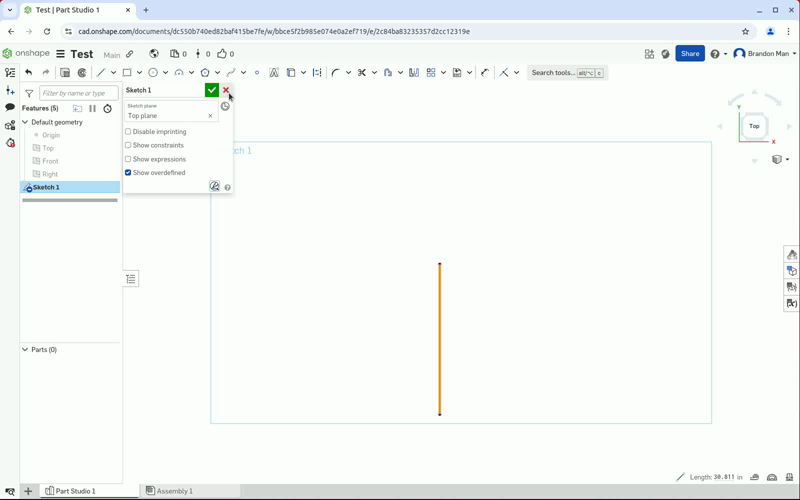
key(shift+h)
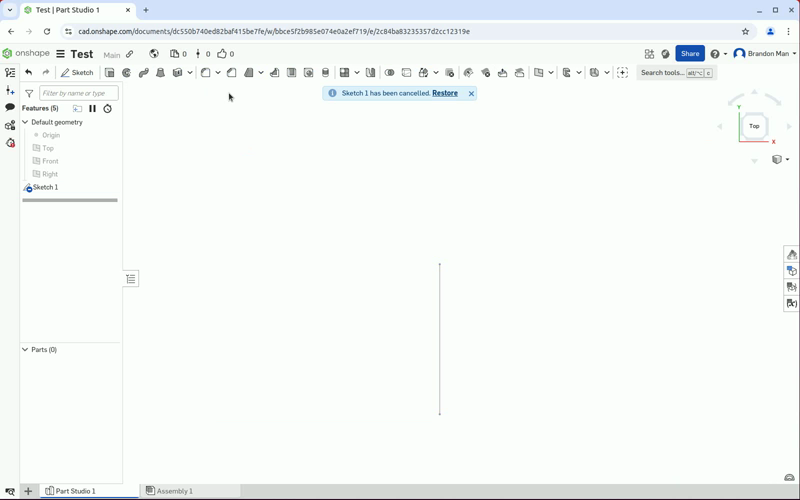
key(shift+s)
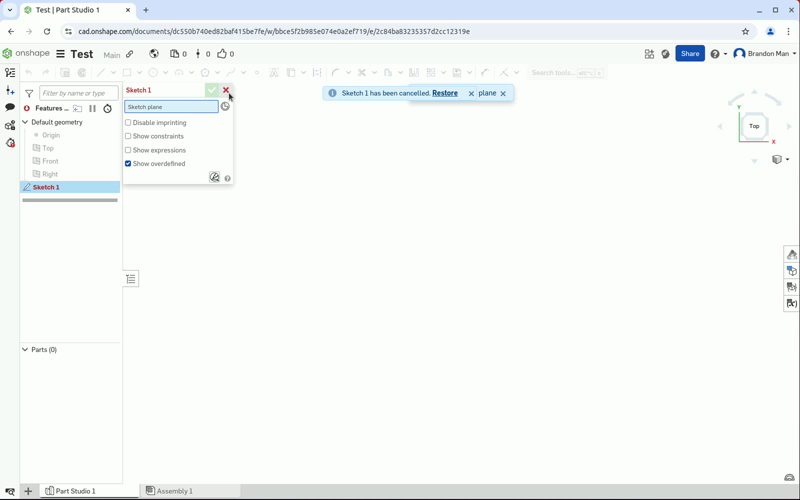
mouse_move(73, 150)
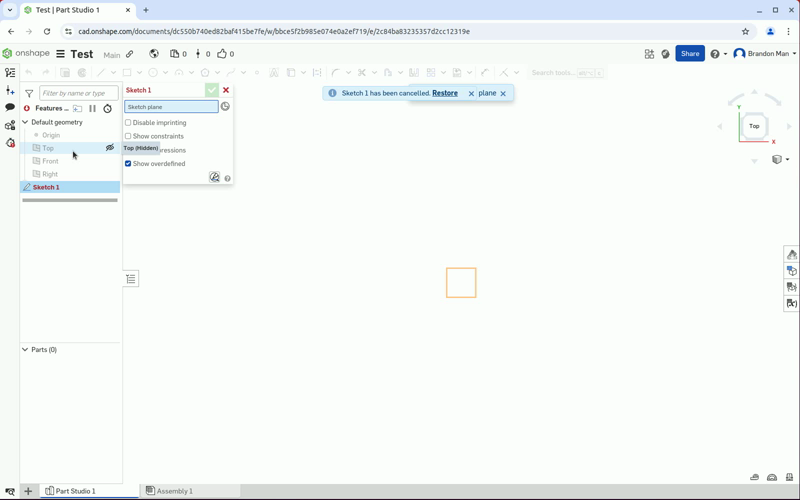
click(73, 150)
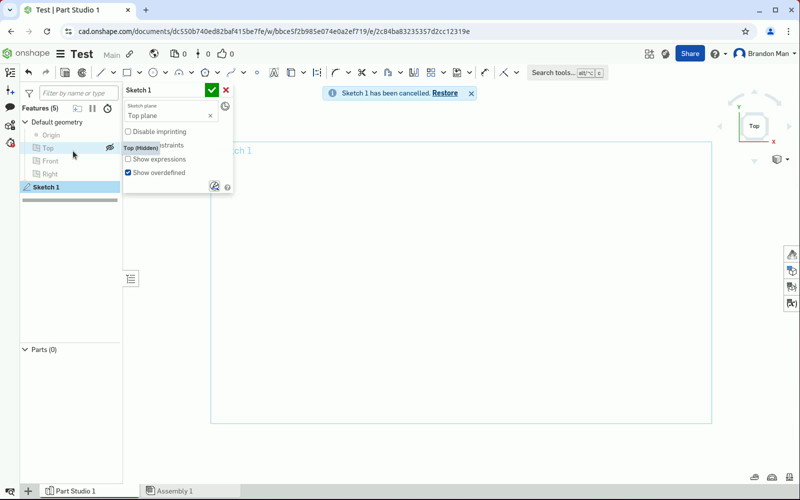
mouse_move(73, 352)
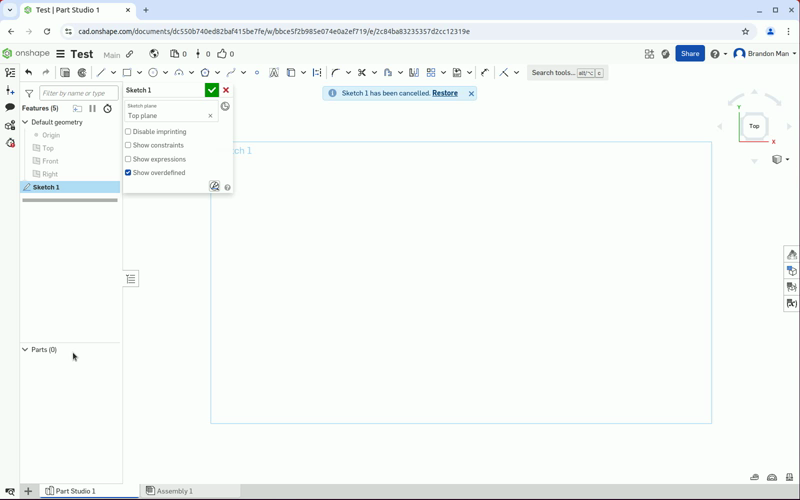
key(y)
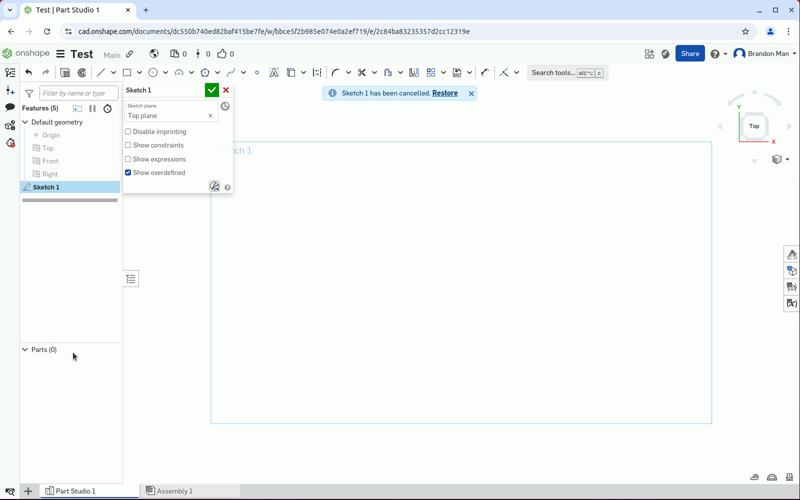
key(l)
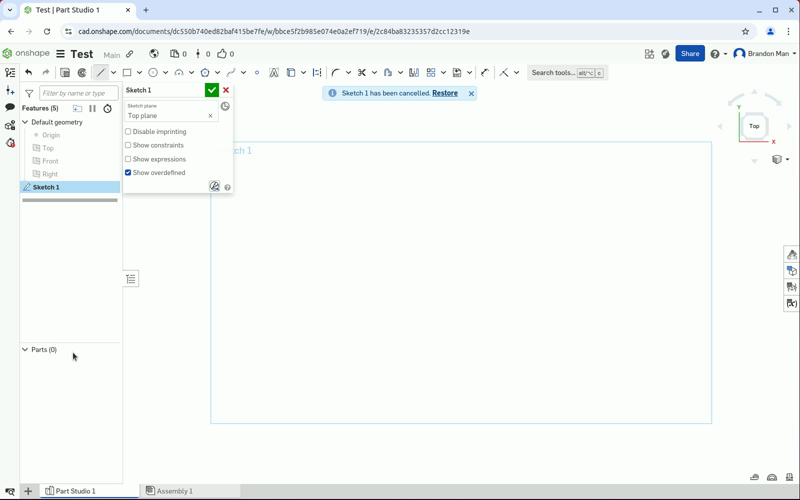
key_down(shift)
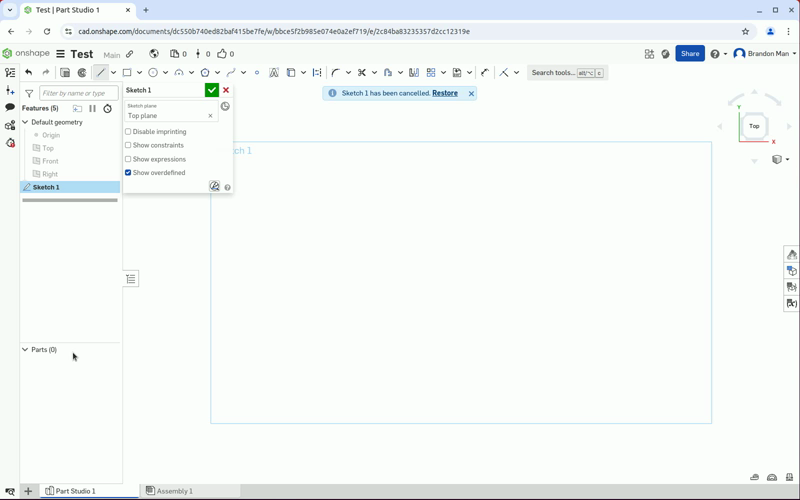
mouse_move(348, 395)
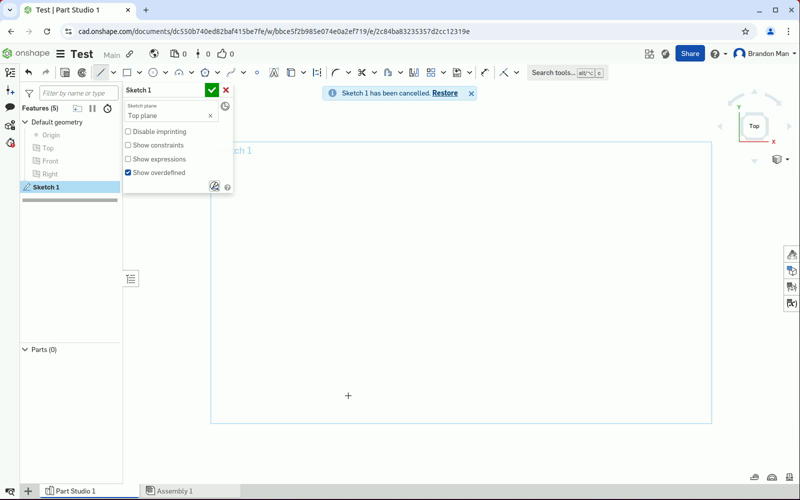
click(348, 395)
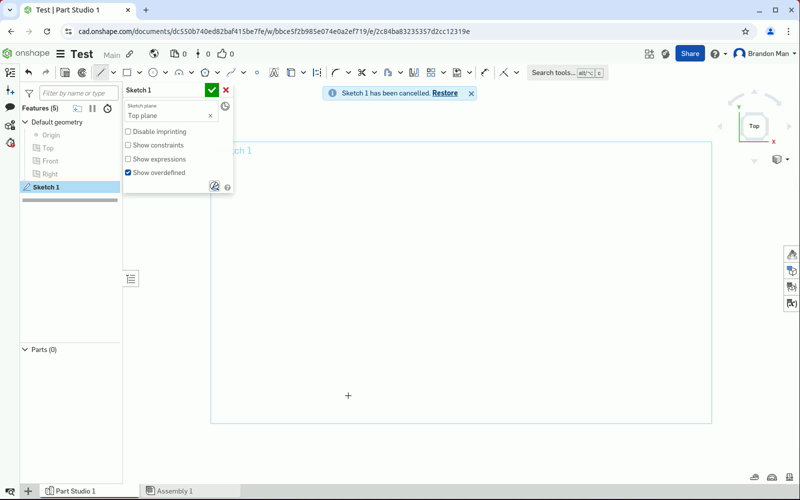
key_up(shift)
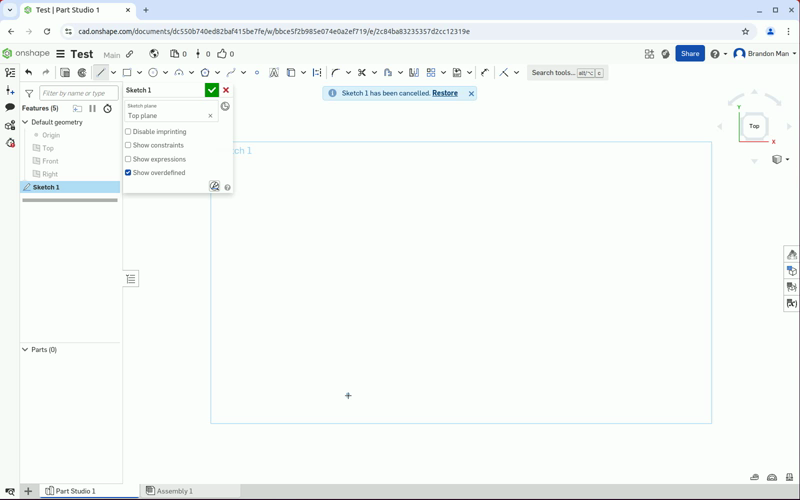
key_down(shift)
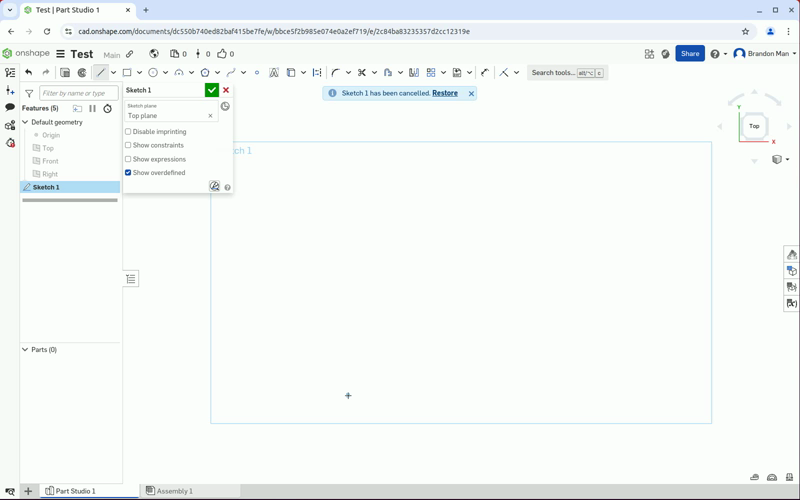
mouse_move(572, 395)
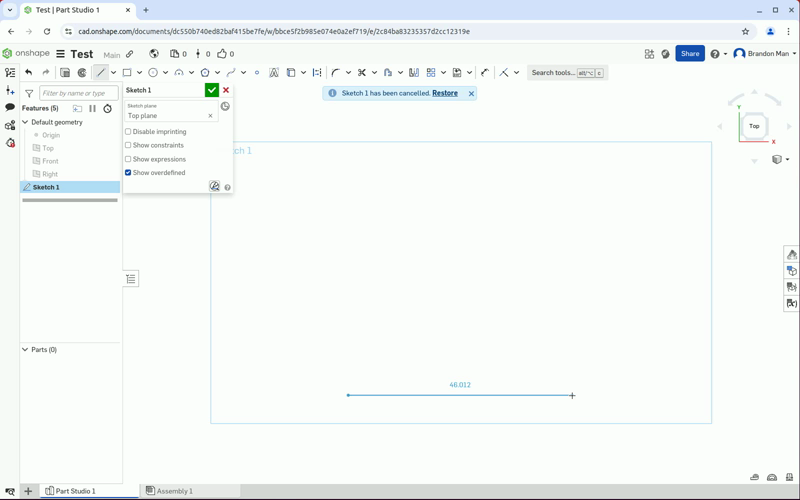
click(572, 395)
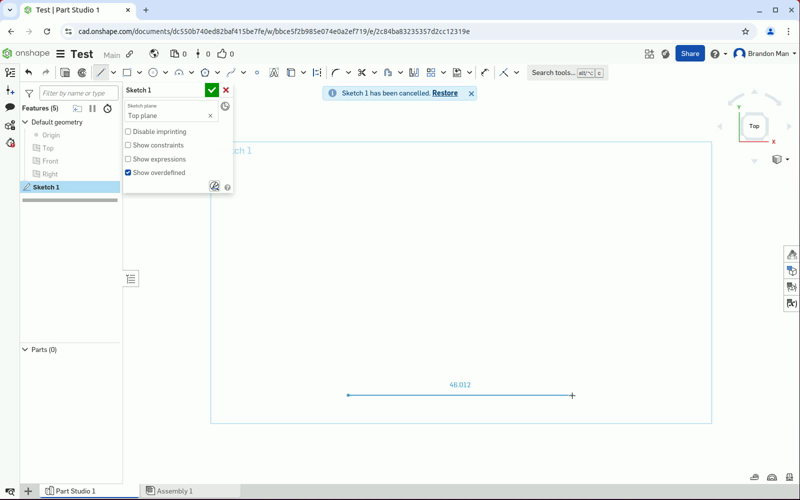
key_up(shift)
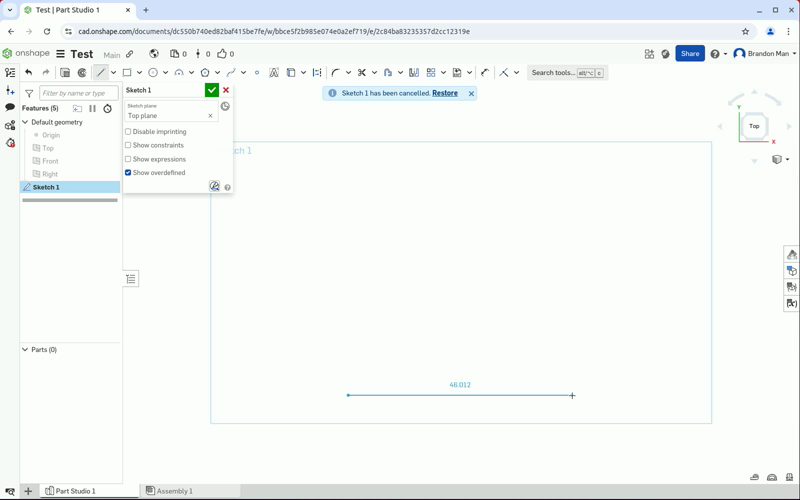
key_down(shift)
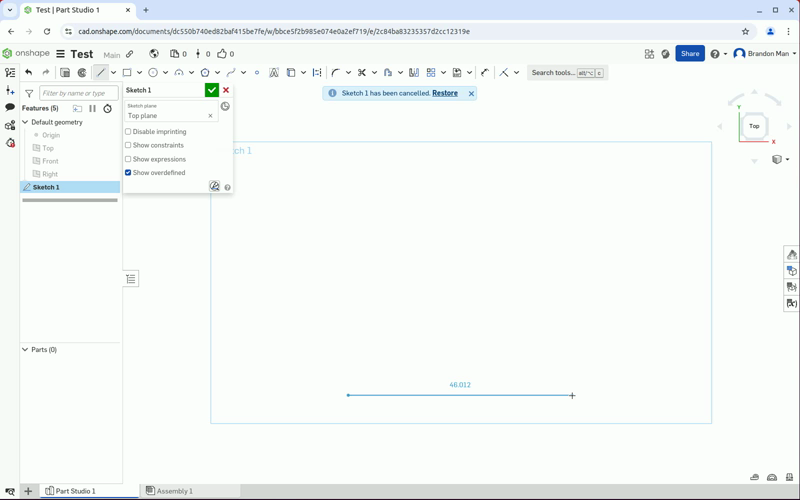
mouse_move(572, 171)
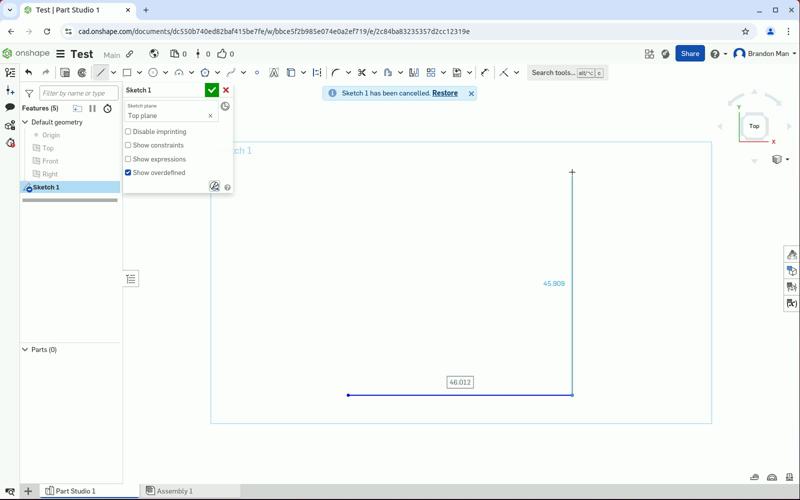
click(572, 171)
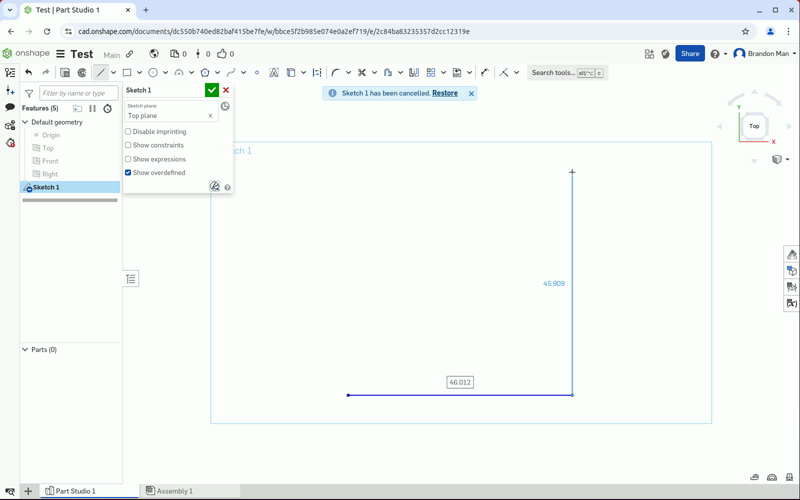
key_up(shift)
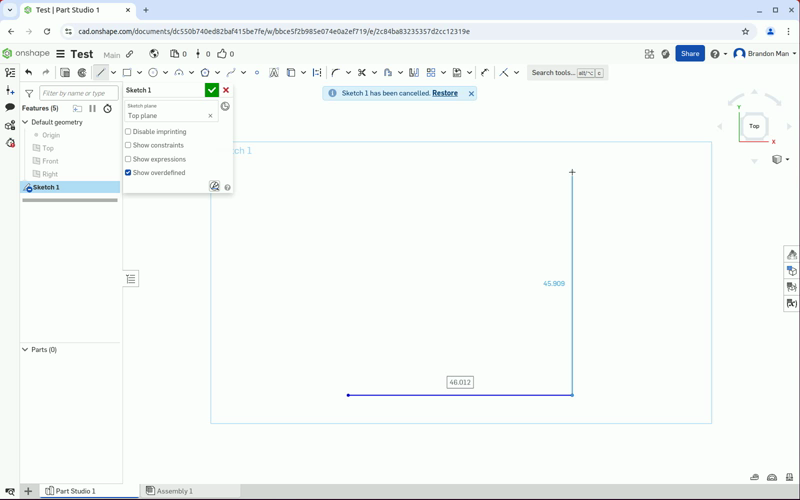
key_down(shift)
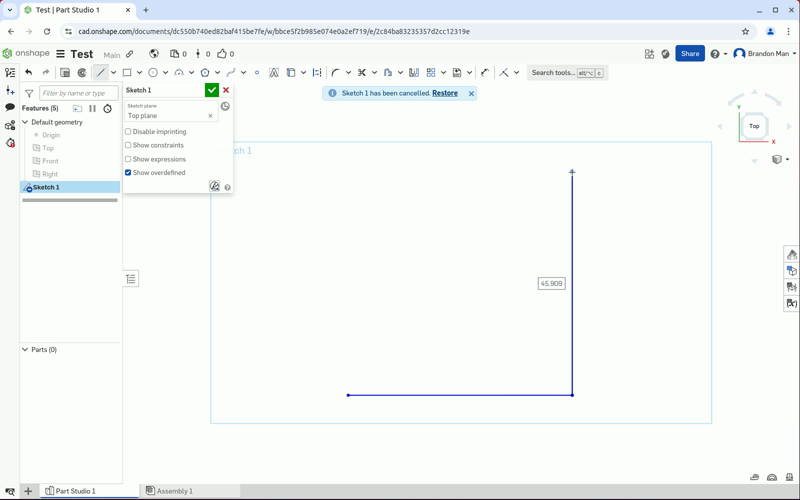
mouse_move(348, 171)
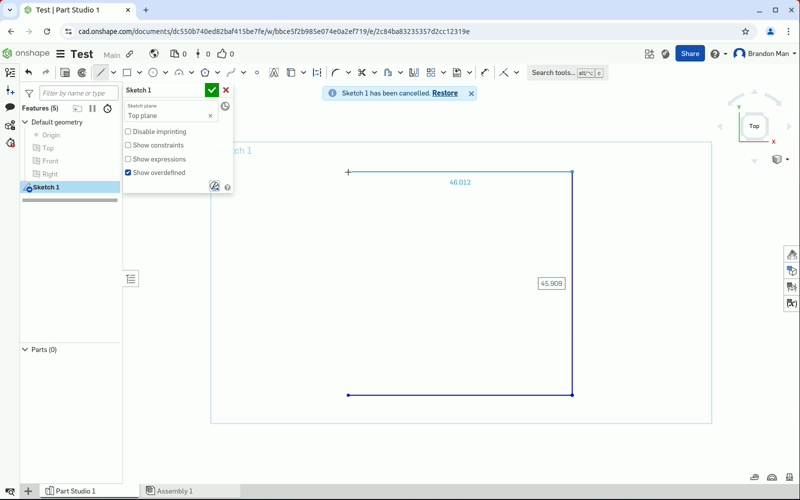
click(348, 171)
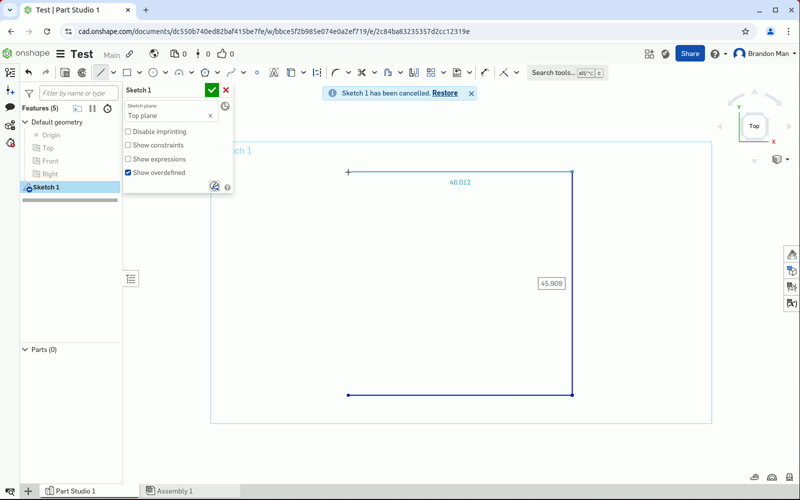
key_up(shift)
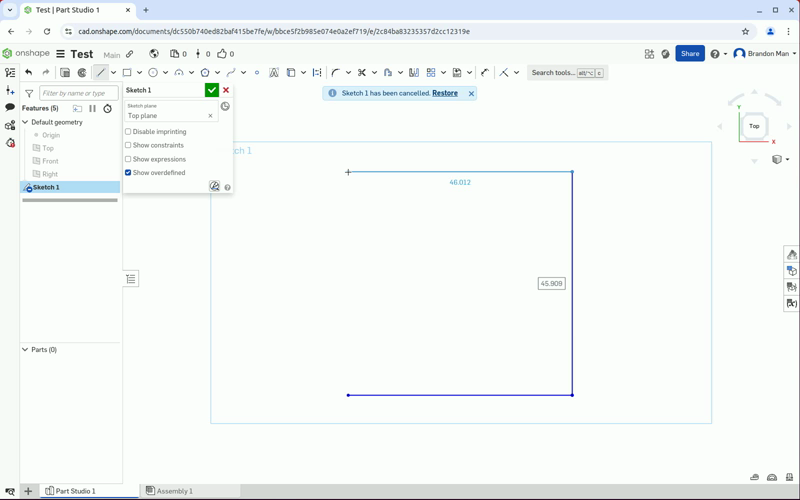
key_down(shift)
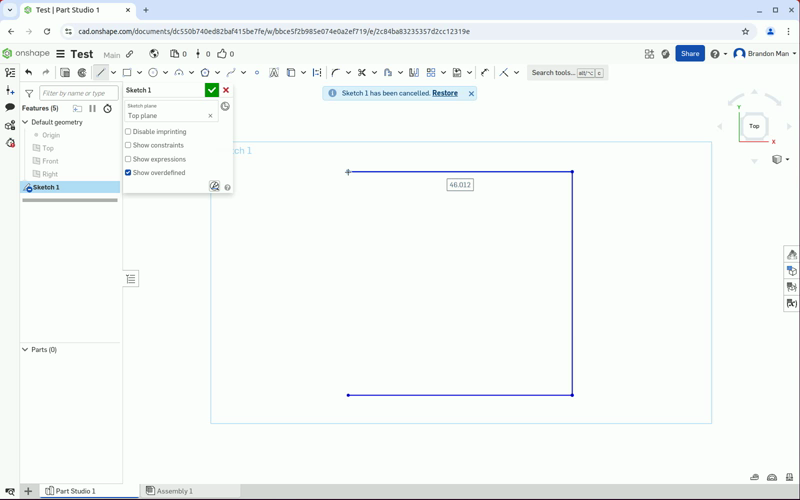
mouse_move(348, 395)
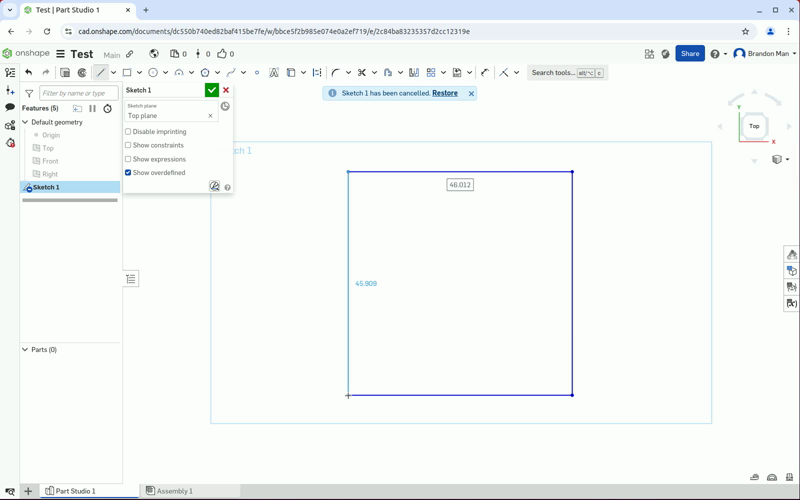
key_up(shift)
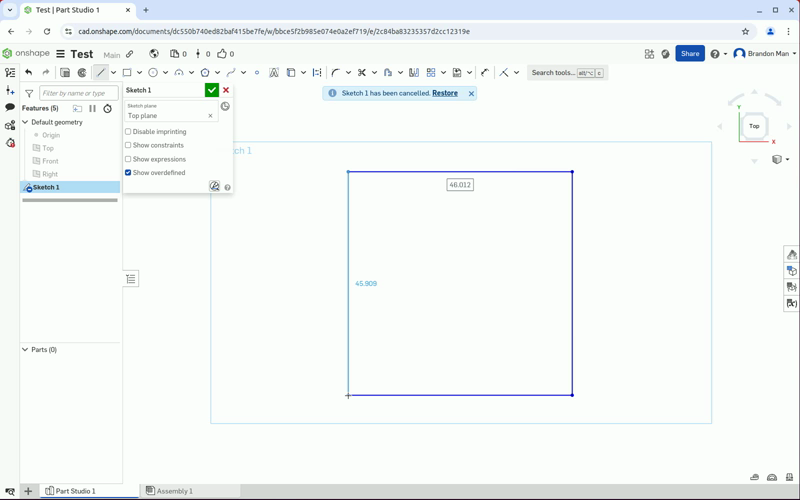
click(348, 395)
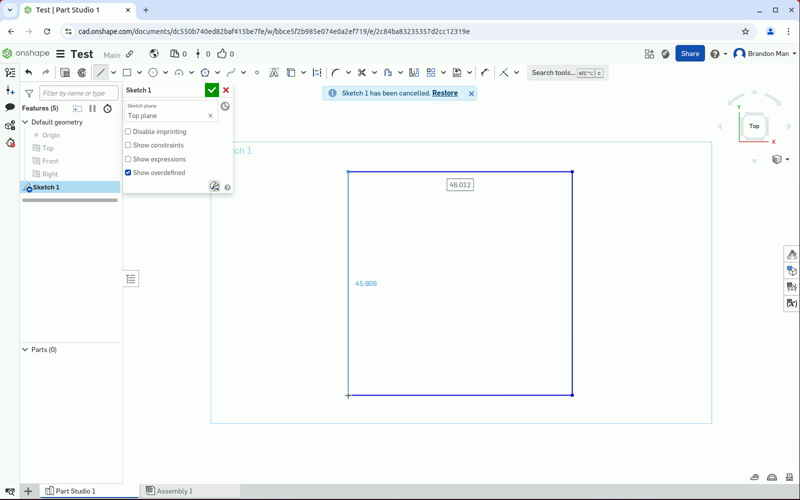
key(esc)
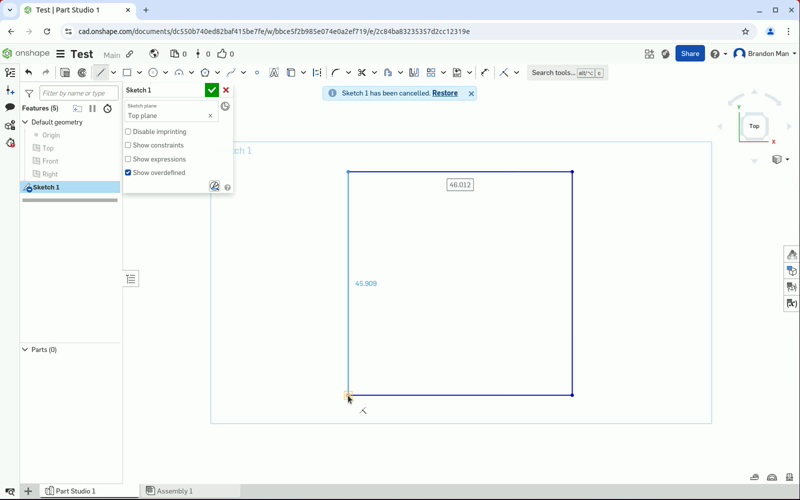
mouse_move(436, 282)
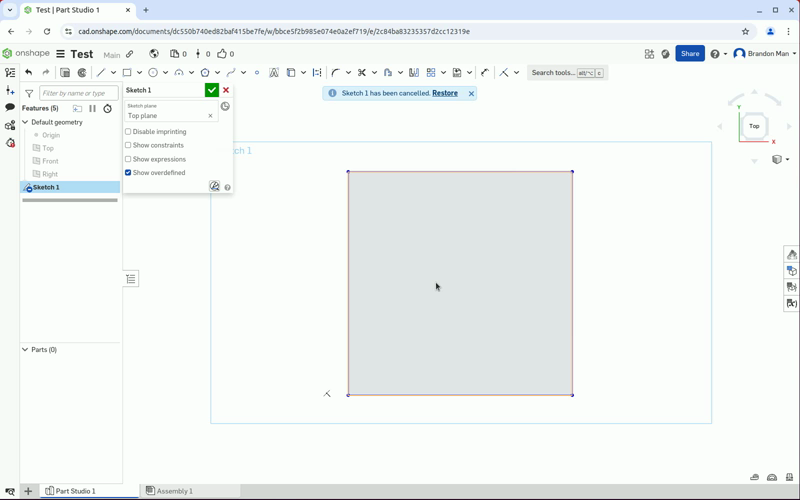
click(436, 282)
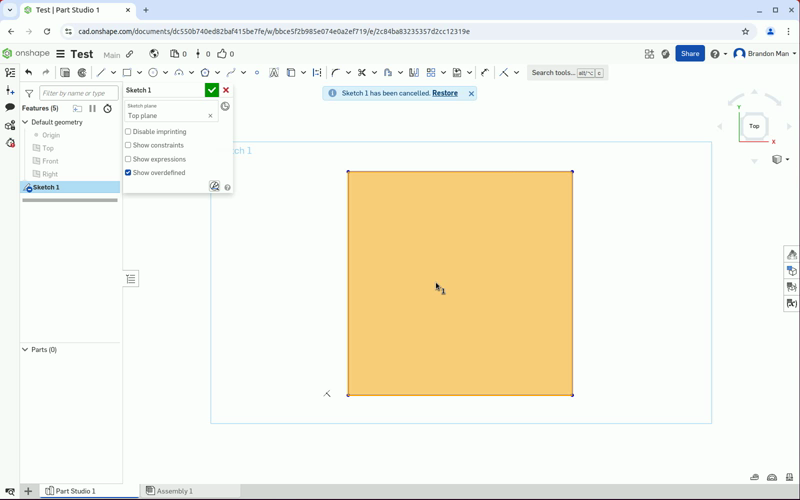
mouse_move(73, 352)
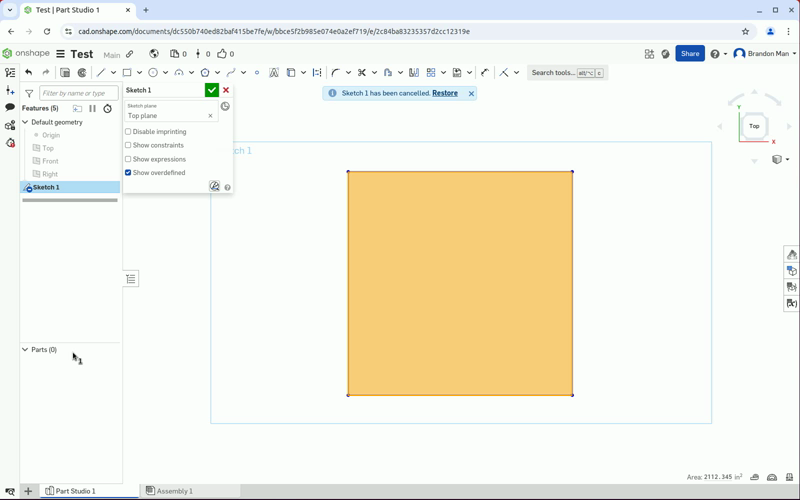
key(shift+y)
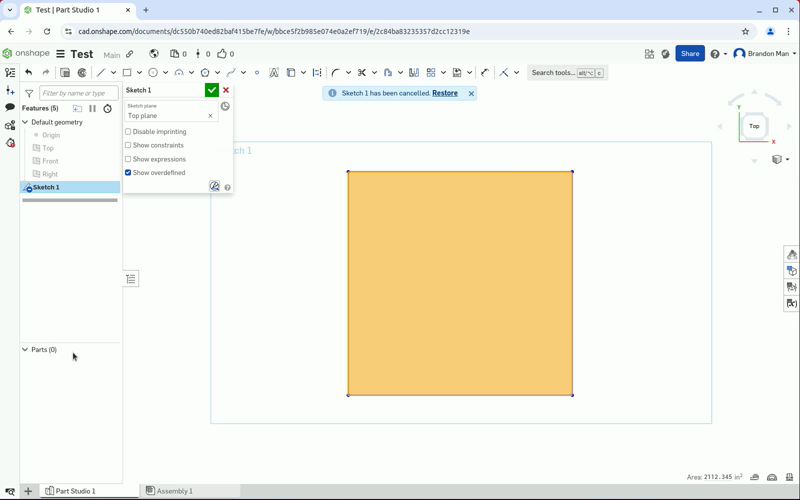
key(shift+e)
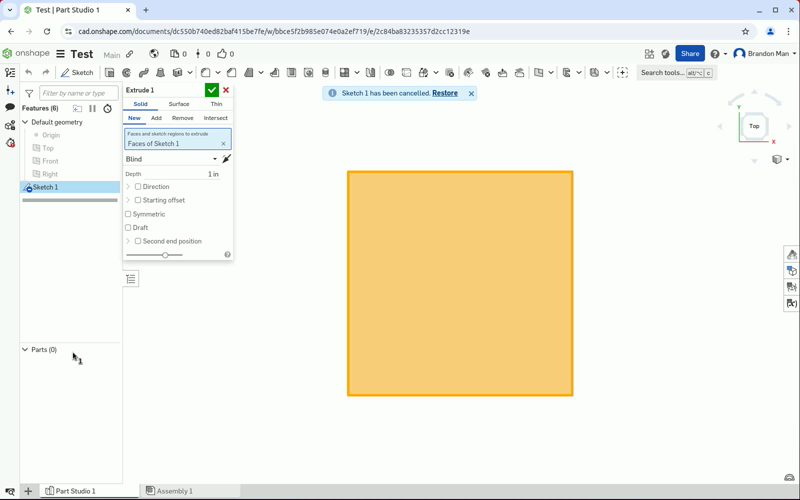
mouse_move(143, 106)
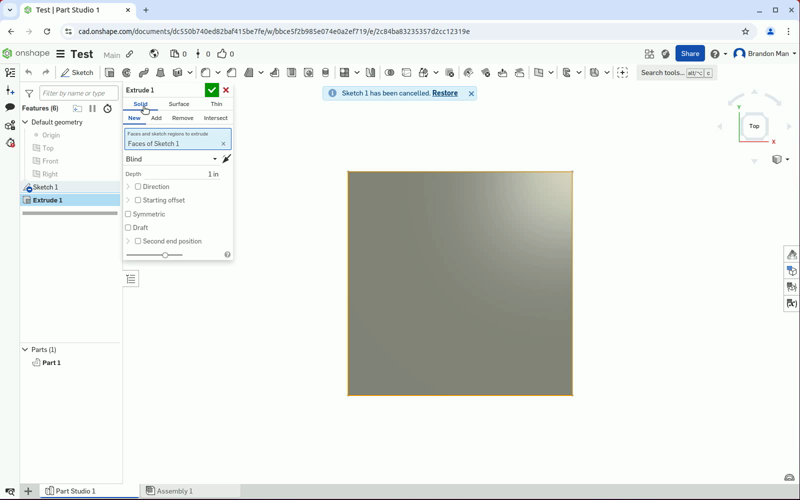
click(143, 106)
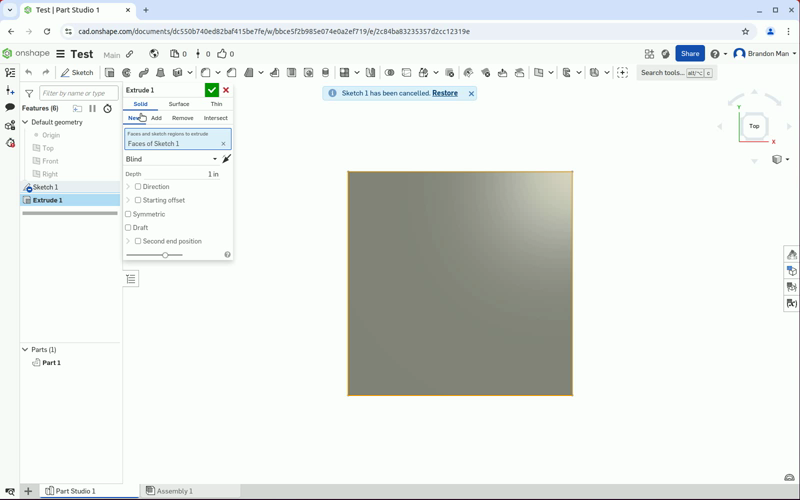
mouse_move(137, 120)
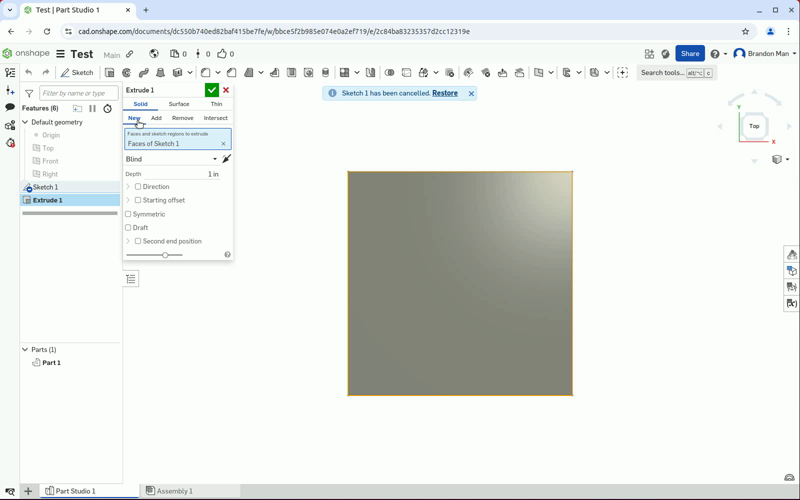
click(137, 120)
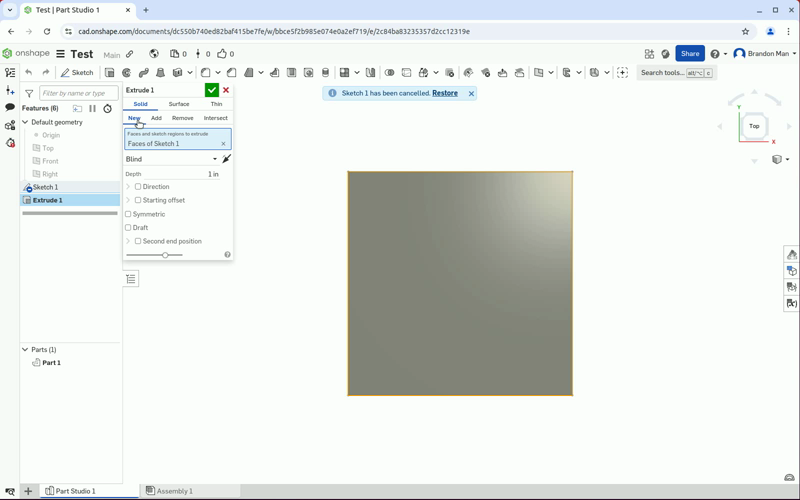
key(tab, 4)
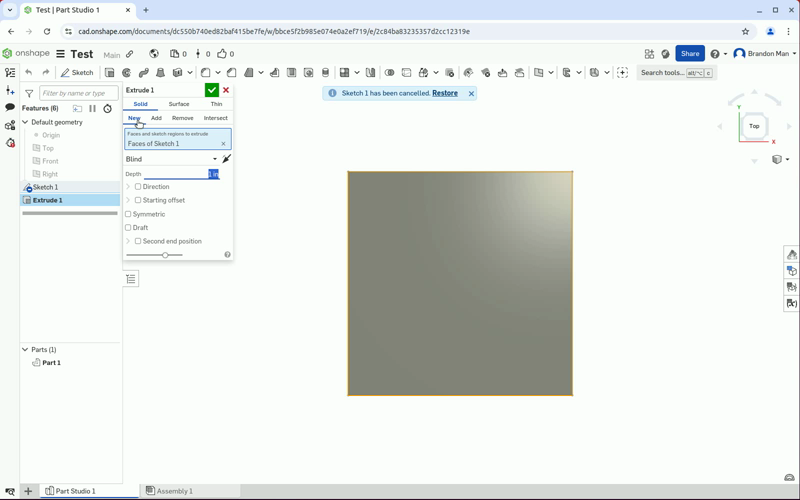
text(1.685)
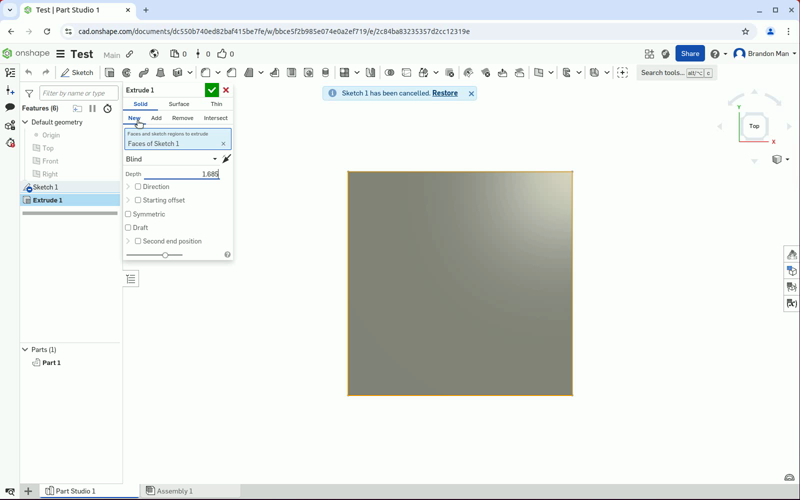
key(enter)
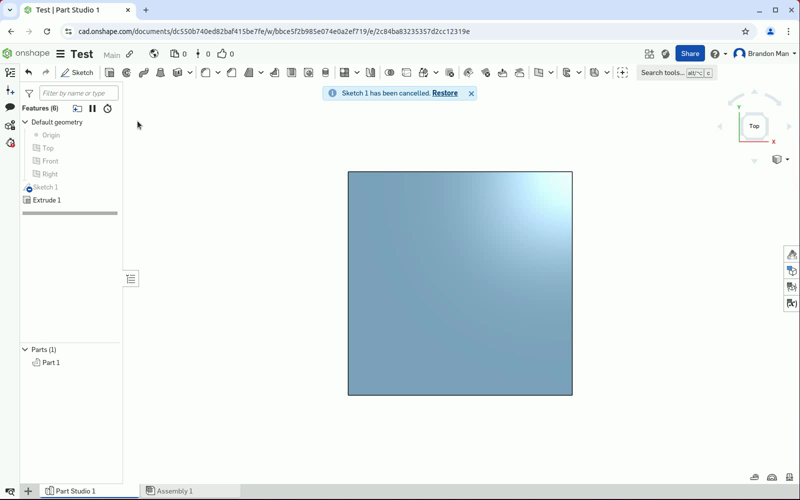
key(shift+h)
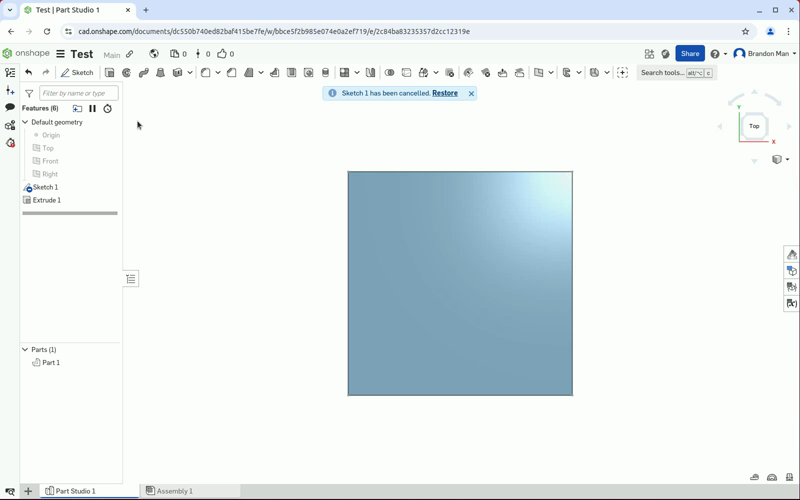
key(shift+h)
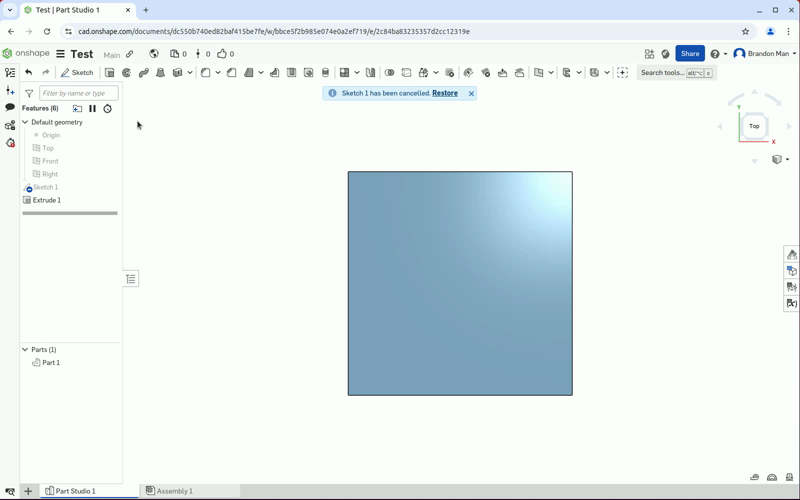
mouse_move(73, 189)
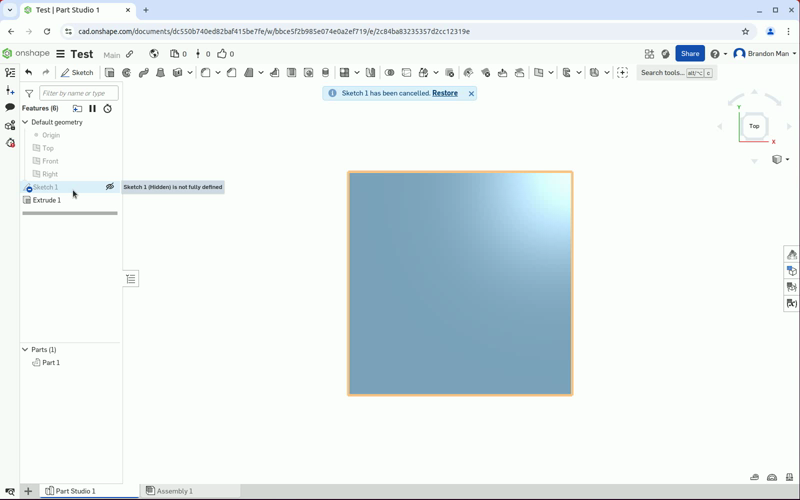
click(73, 189)
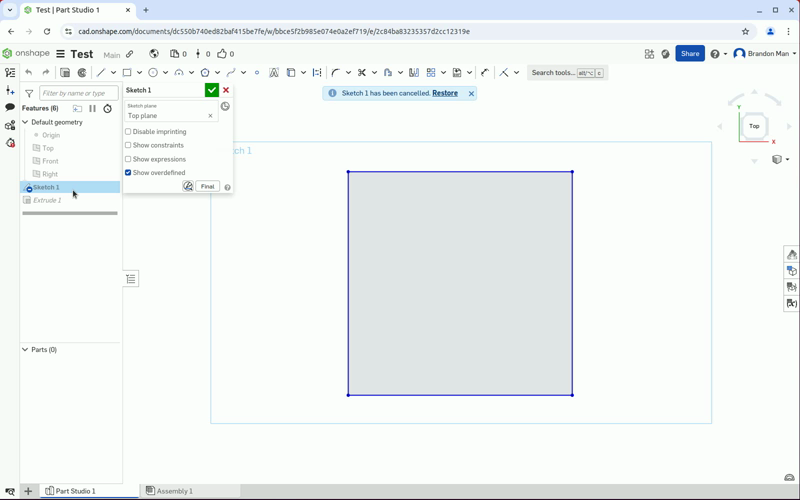
mouse_move(229, 92)
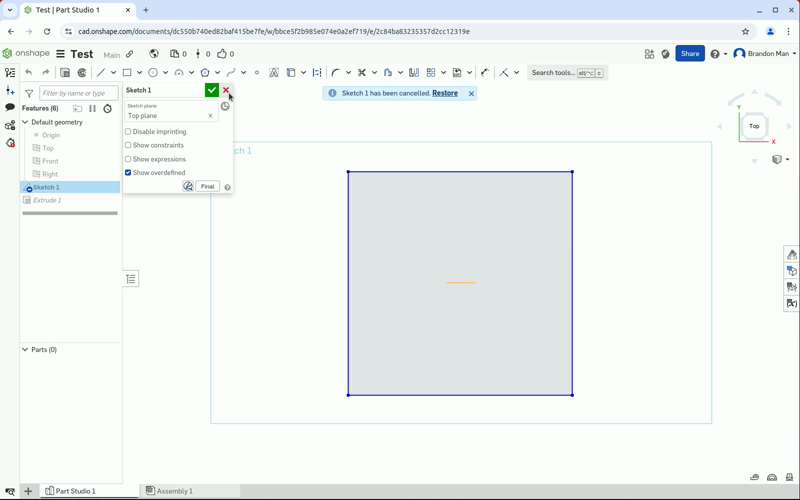
click(229, 92)
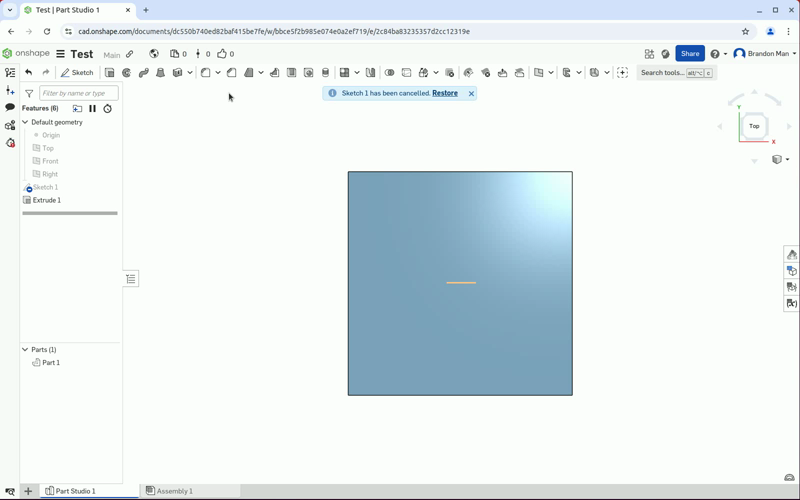
mouse_move(541, 75)
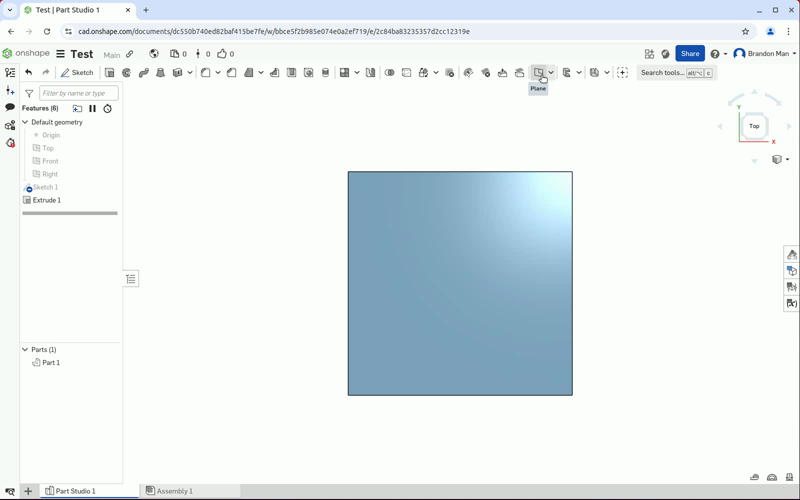
click(541, 75)
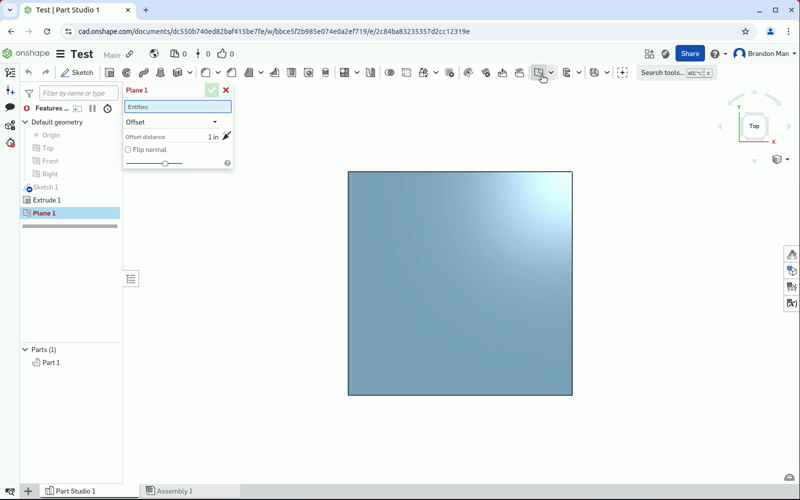
mouse_move(73, 150)
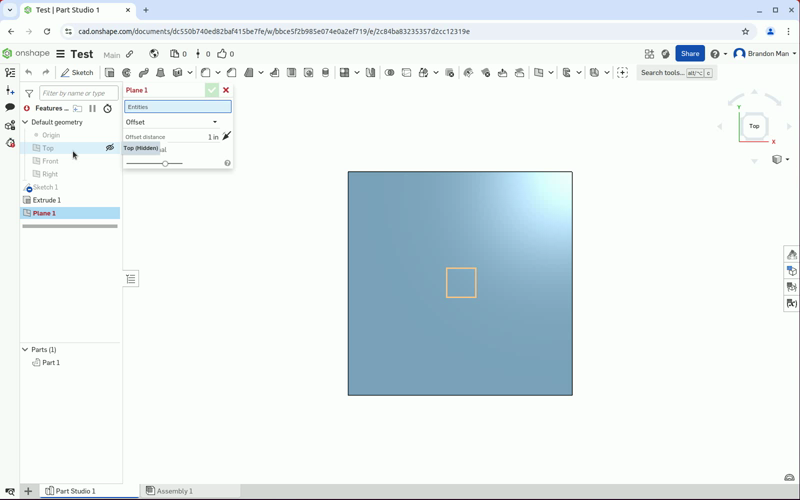
click(73, 150)
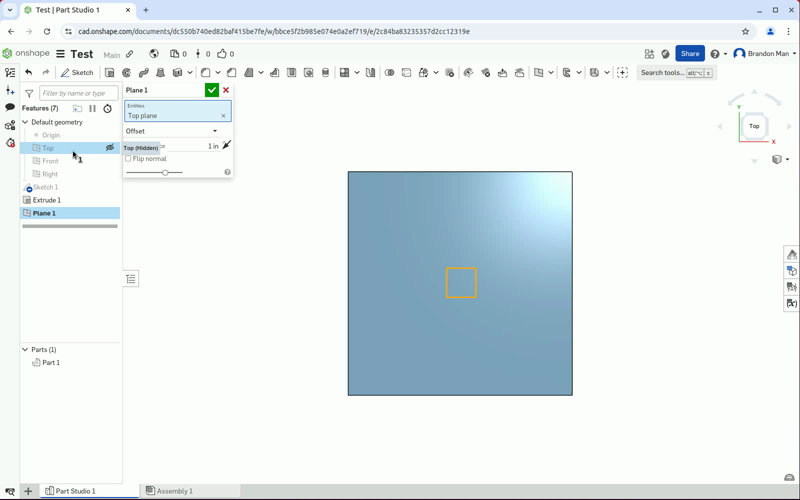
key(tab, 2)
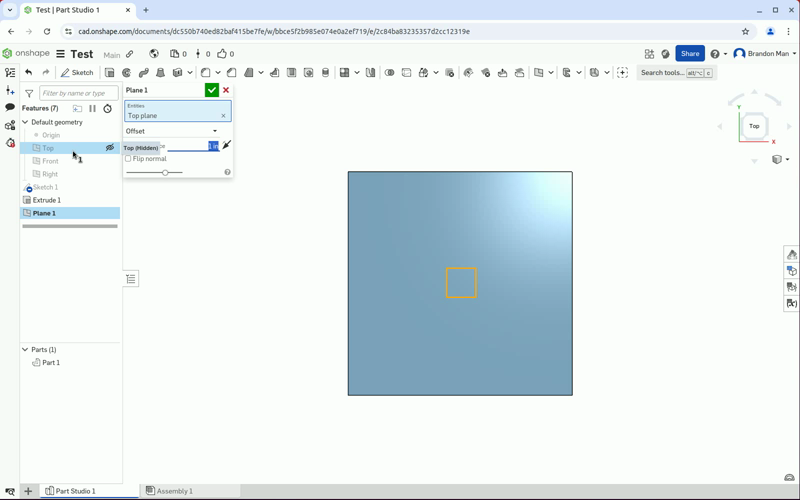
text(1.695)
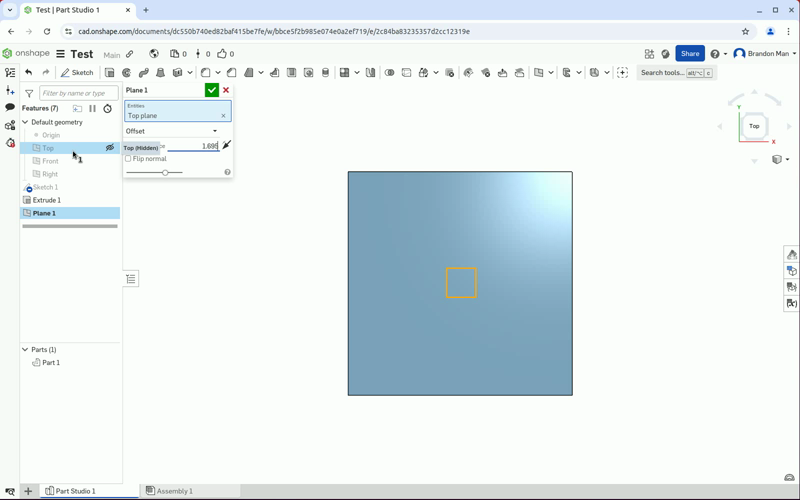
key(enter, 2)
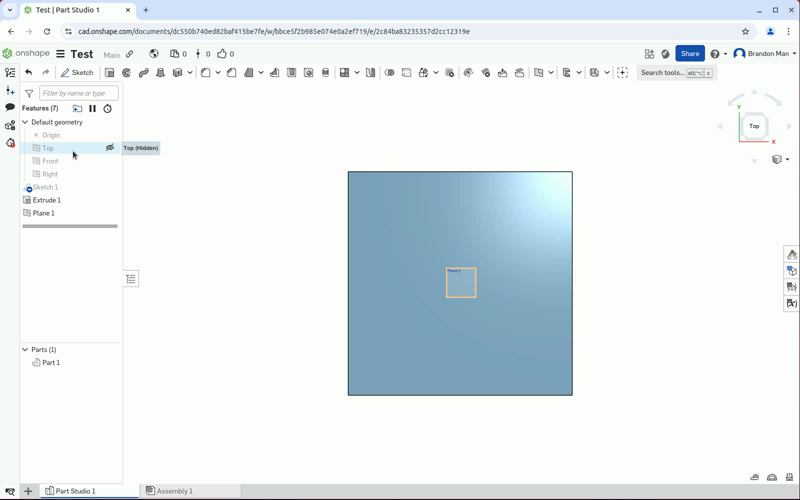
key(shift+s)
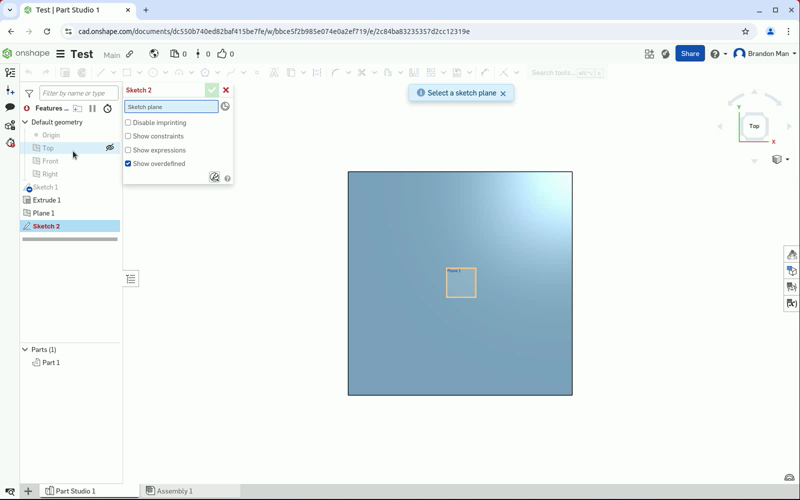
mouse_move(73, 215)
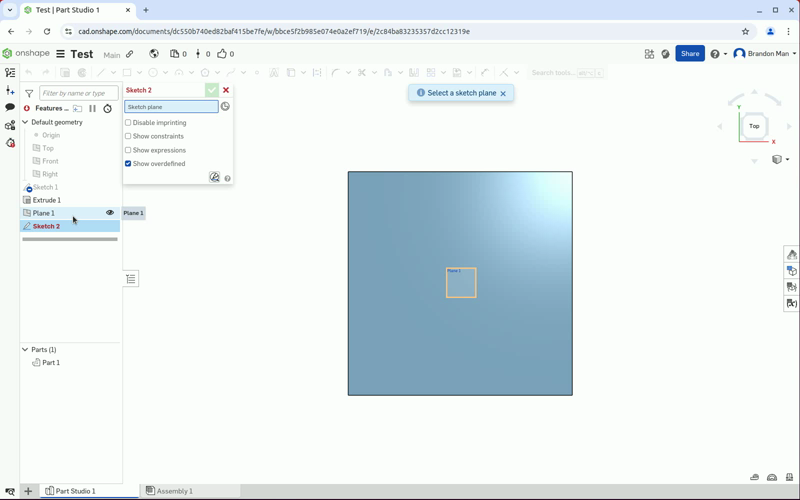
click(73, 215)
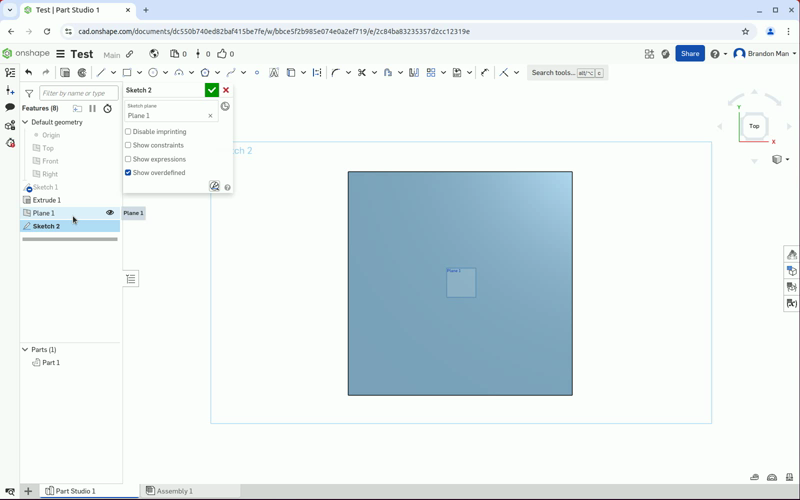
mouse_move(73, 352)
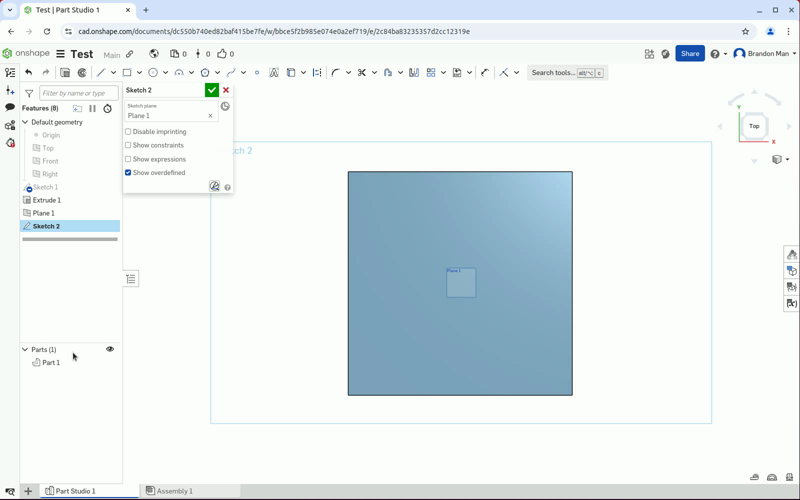
key(y)
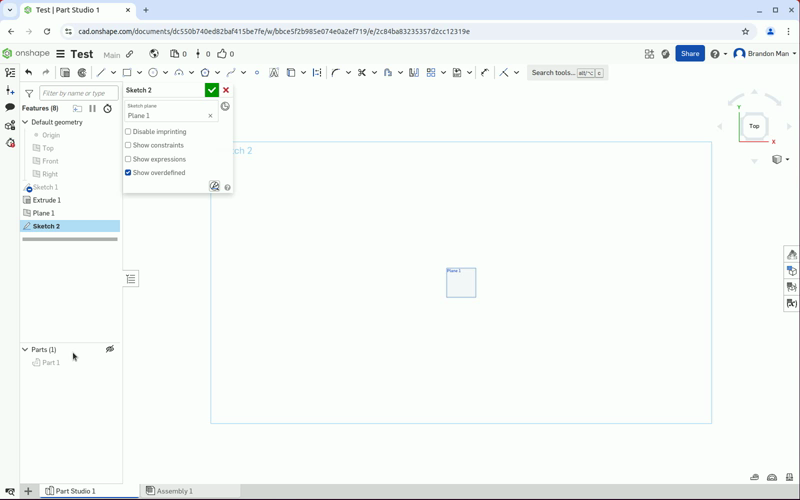
key(c)
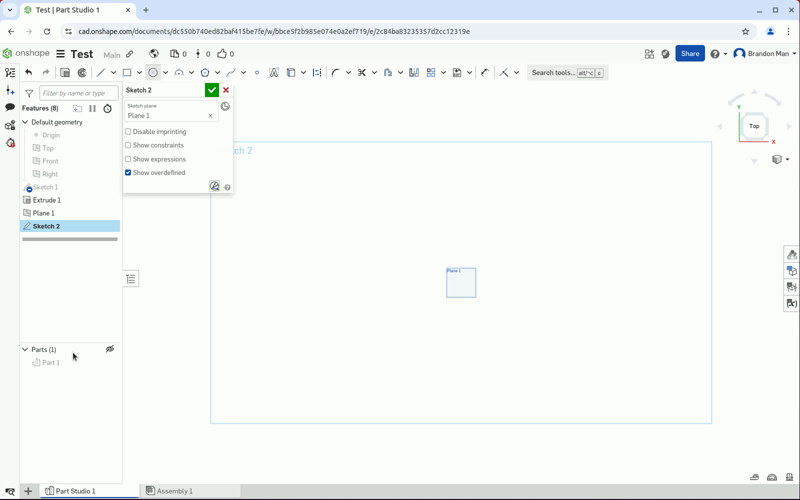
key_down(shift)
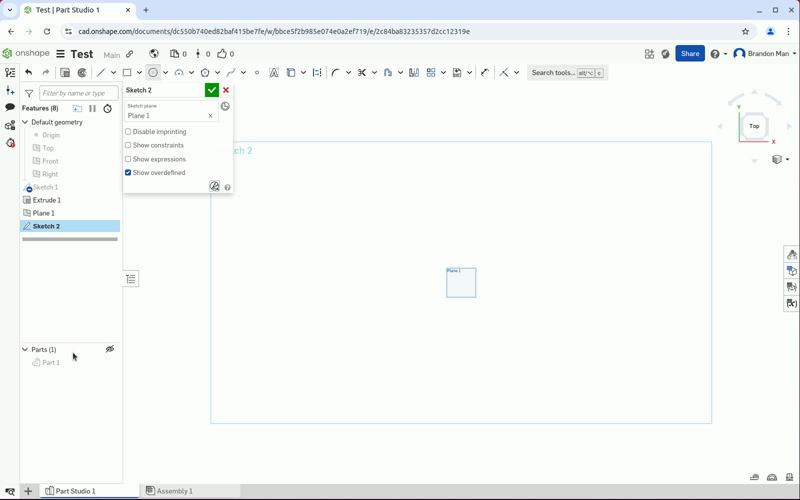
mouse_move(461, 282)
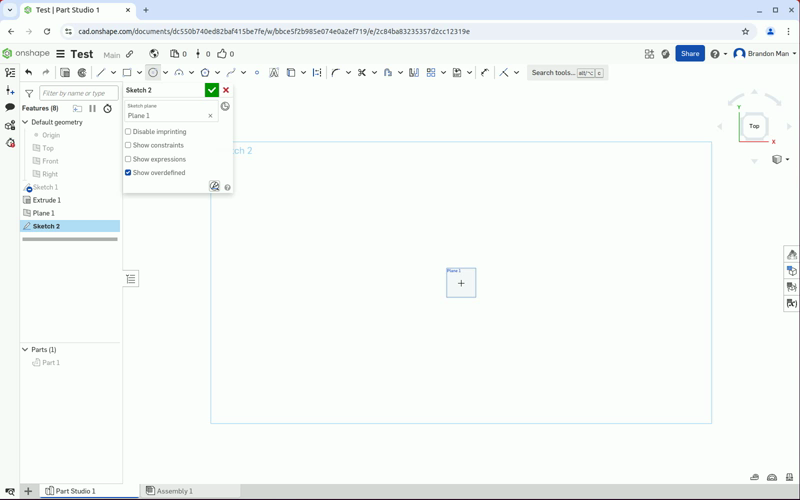
click(461, 282)
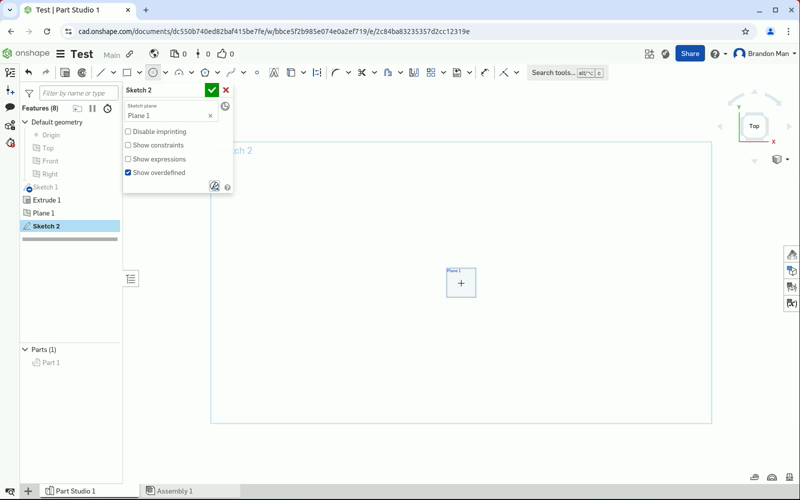
key_up(shift)
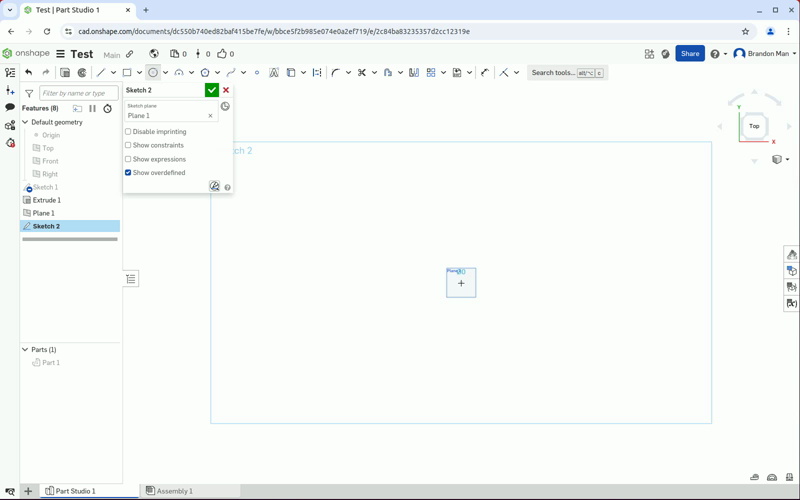
mouse_move(546, 282)
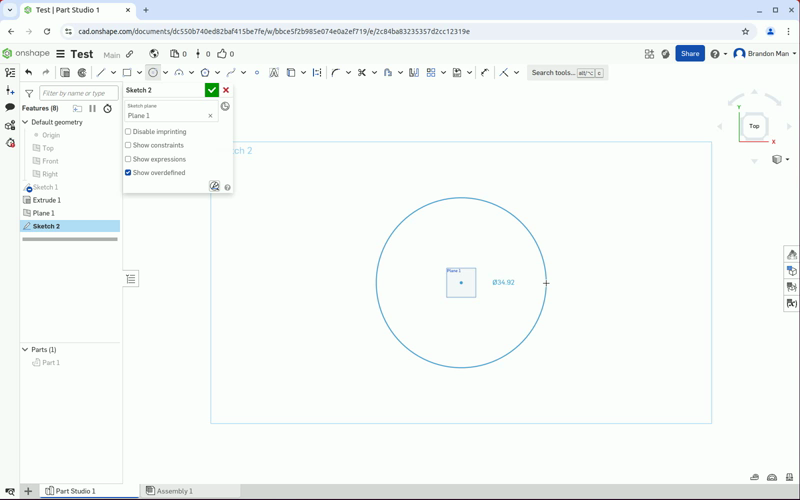
click(546, 282)
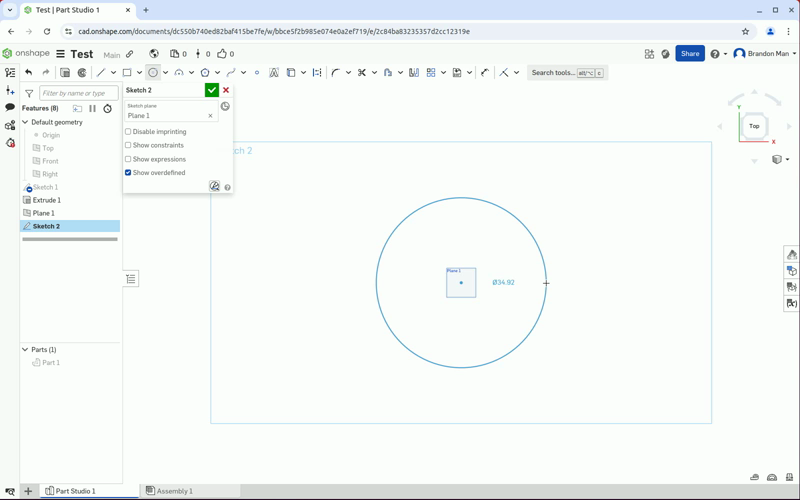
key(esc)
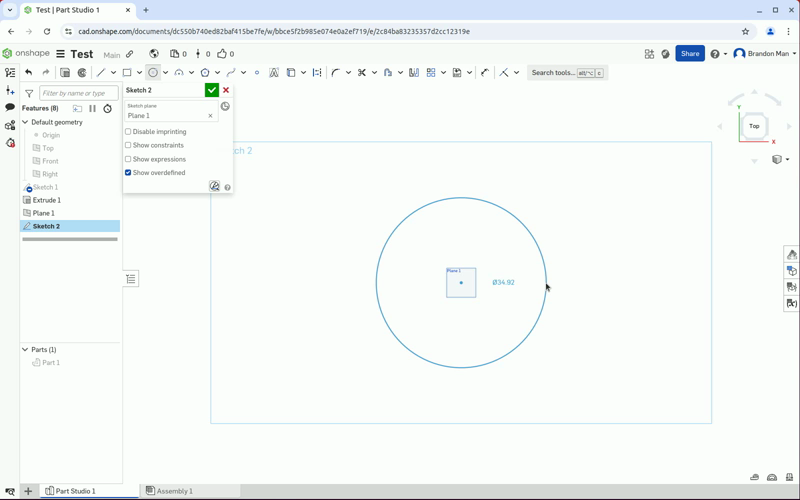
mouse_move(465, 312)
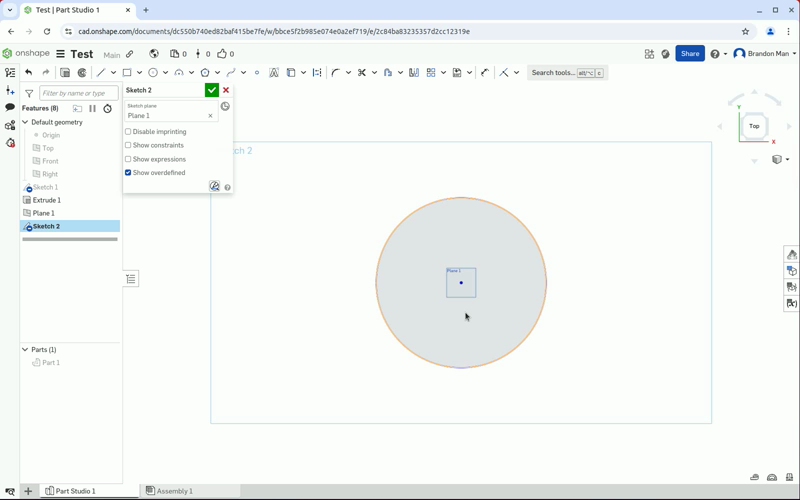
click(465, 312)
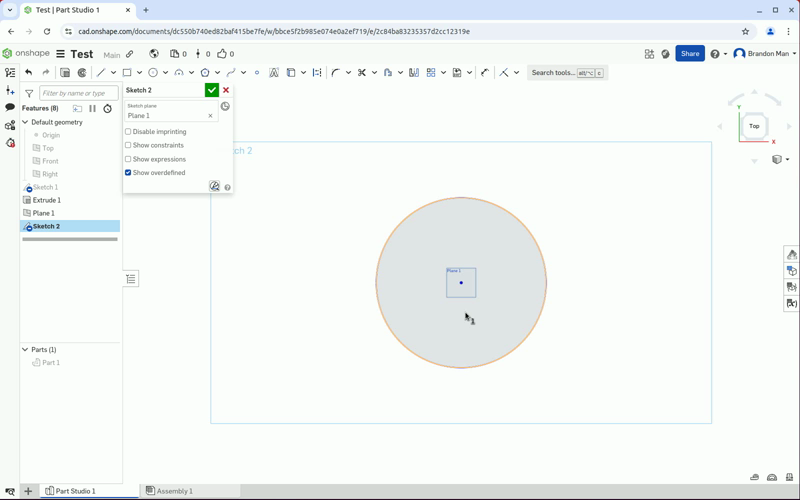
mouse_move(73, 352)
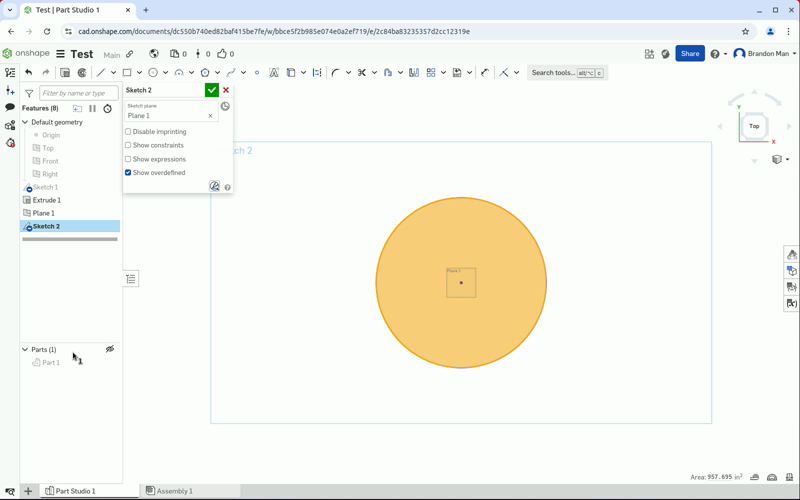
key(shift+y)
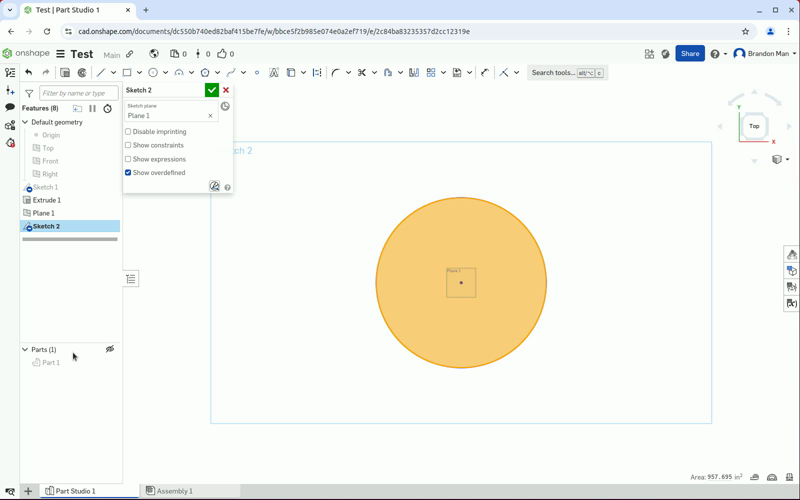
key(shift+e)
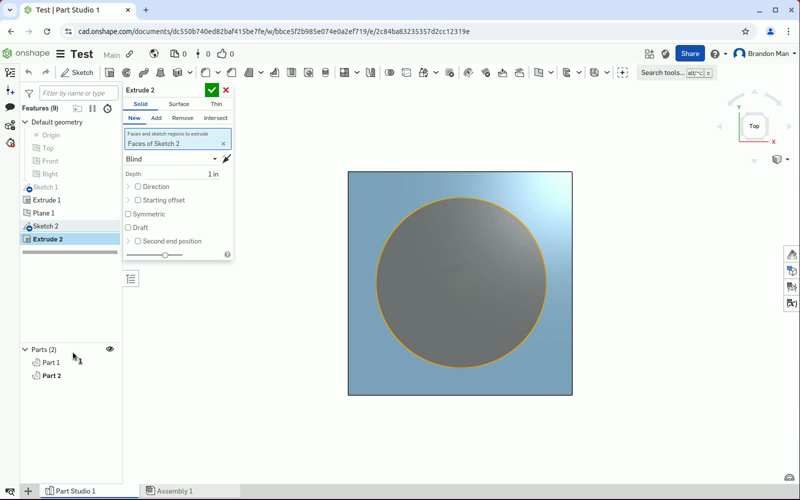
mouse_move(143, 106)
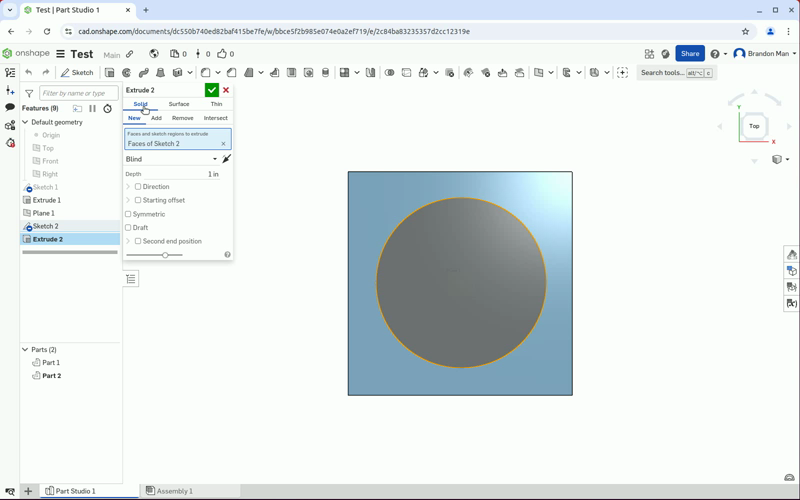
click(143, 106)
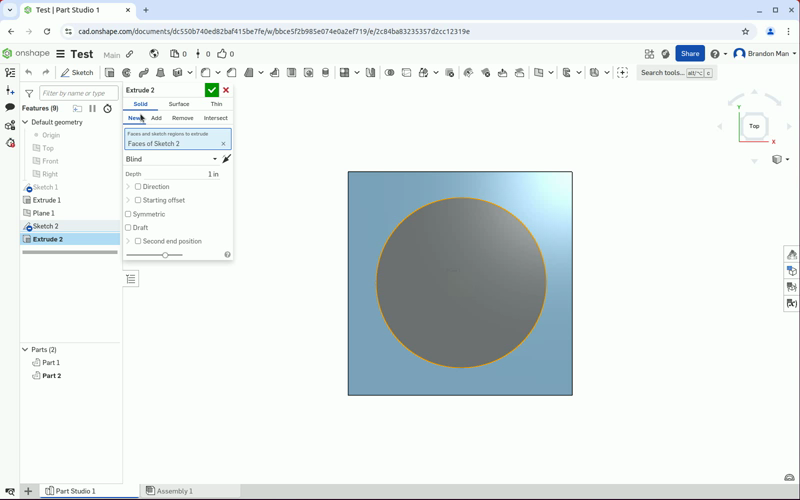
mouse_move(137, 120)
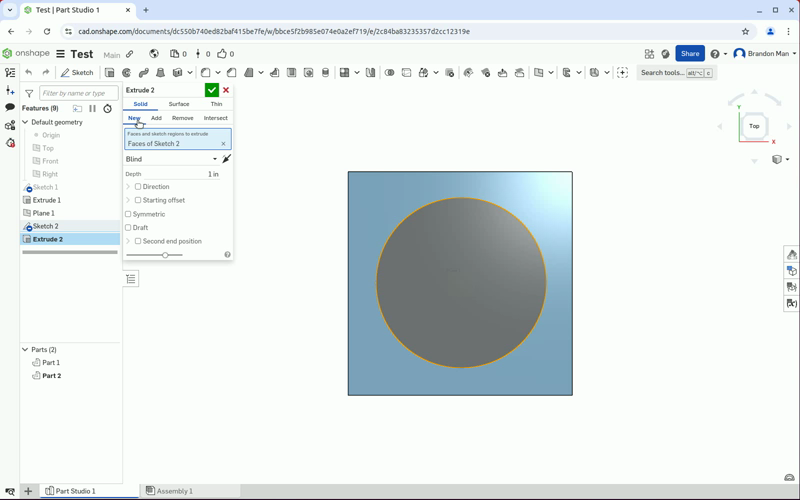
click(137, 120)
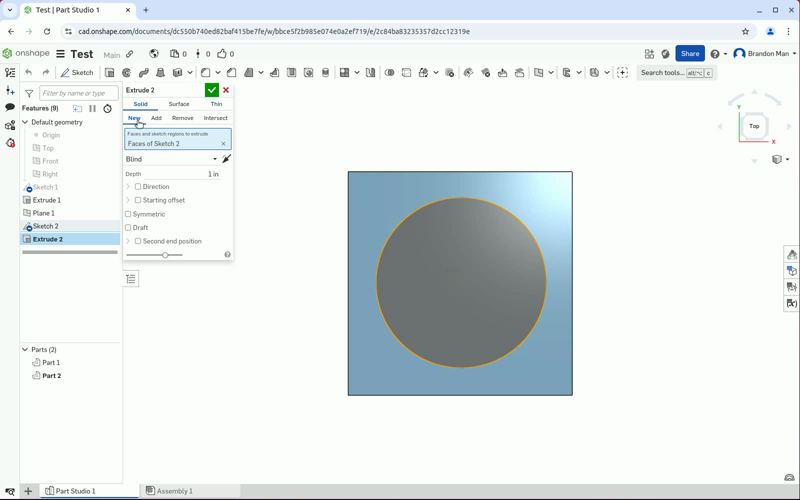
key(tab, 4)
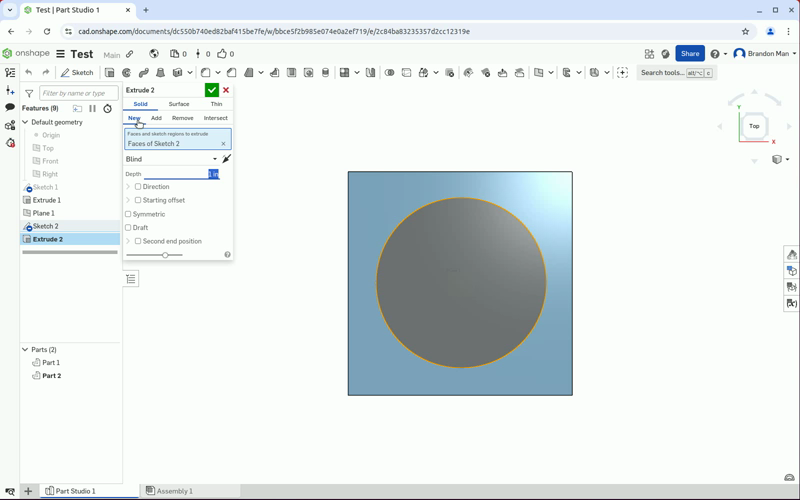
text(7.221)
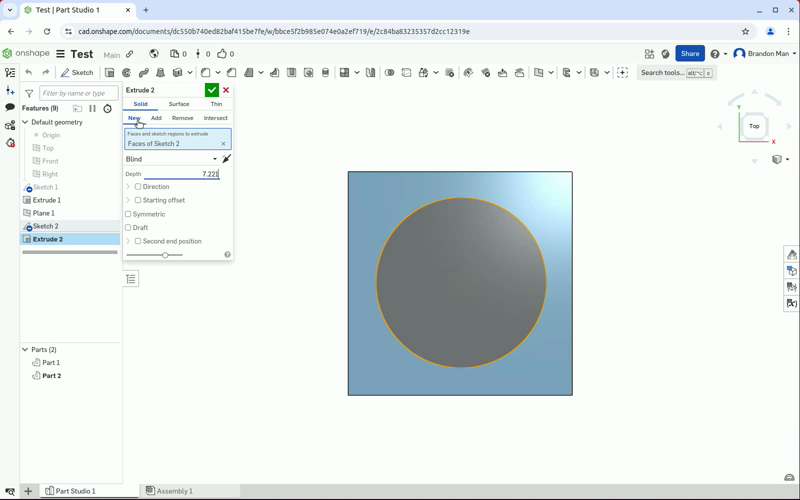
key(enter)
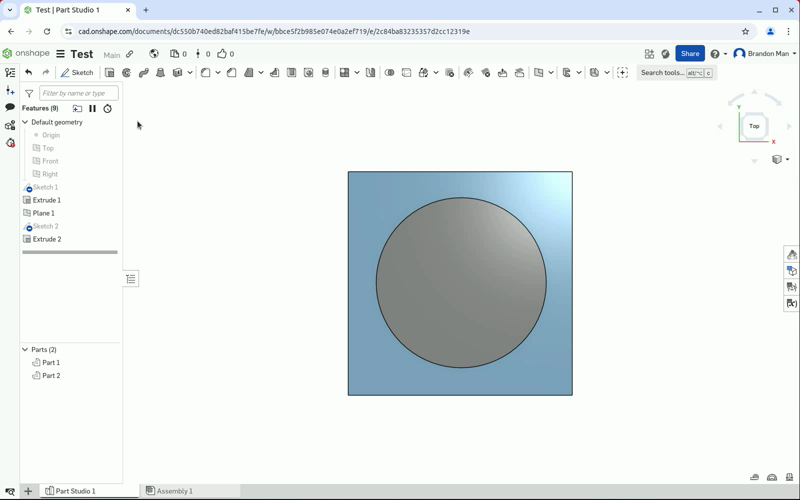
key(shift+h)
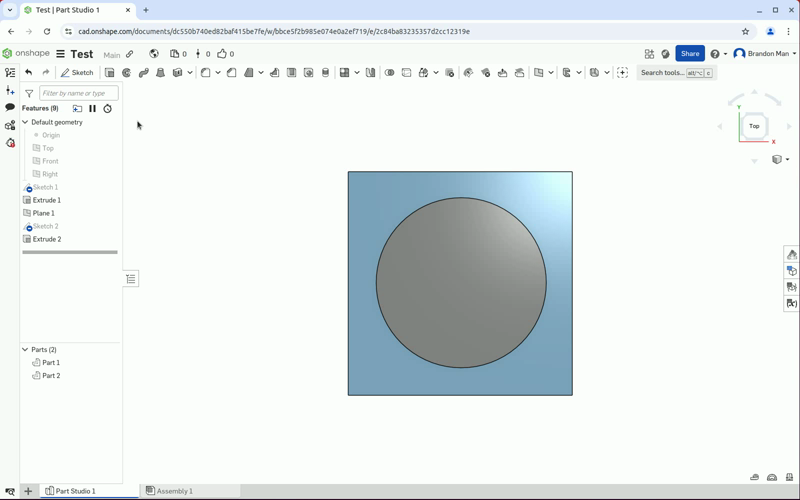
key(shift+h)
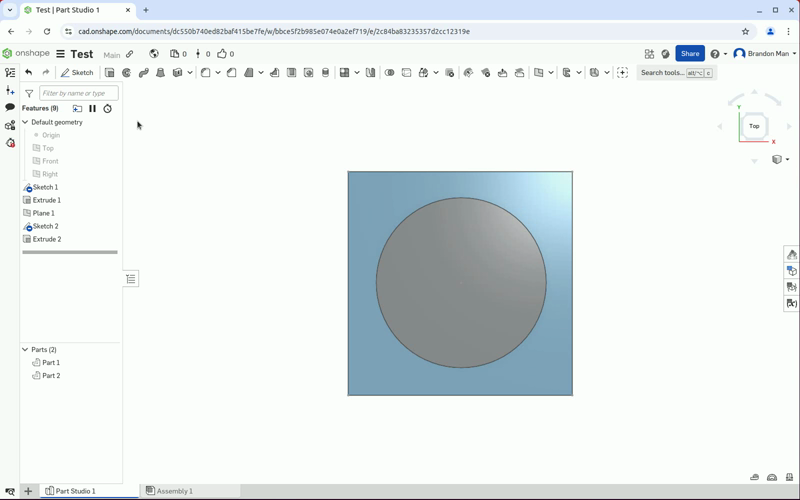
key(shift+7)
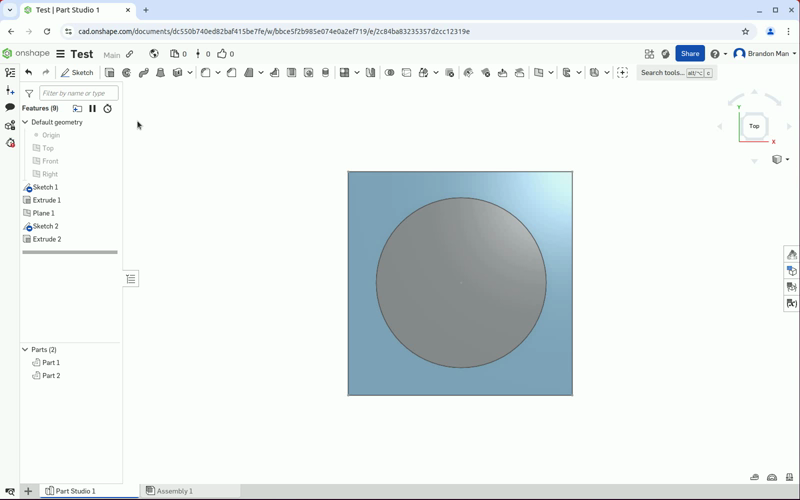
key(up, 3)
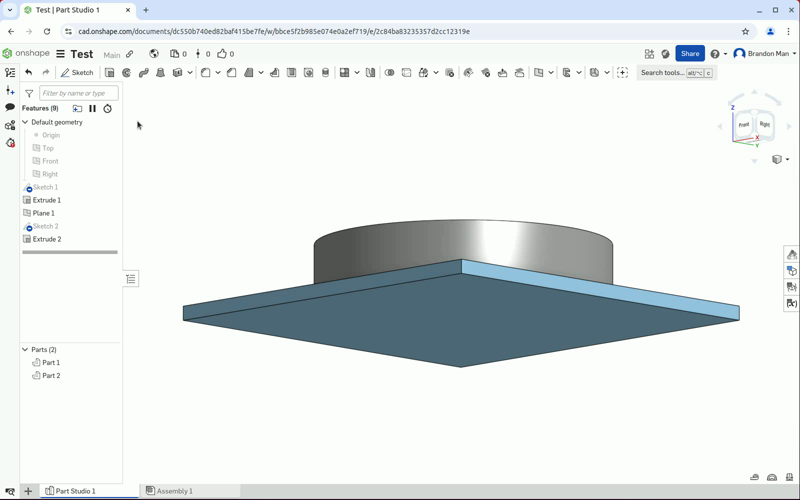
key(left, 3)
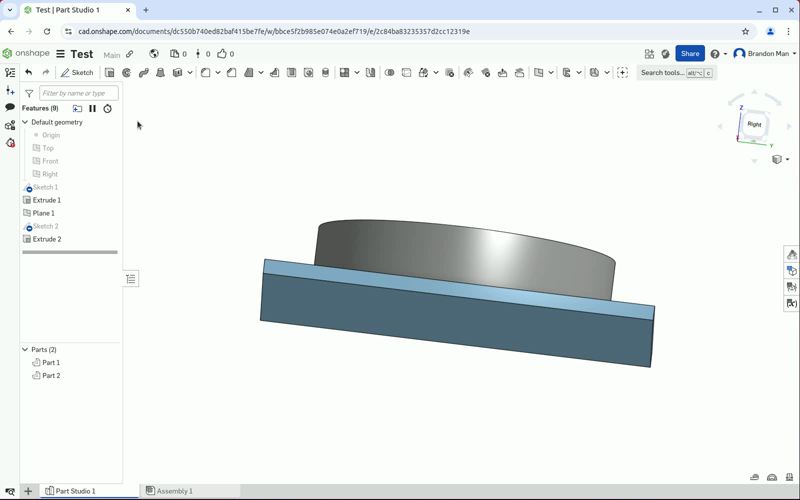
key(right, 3)
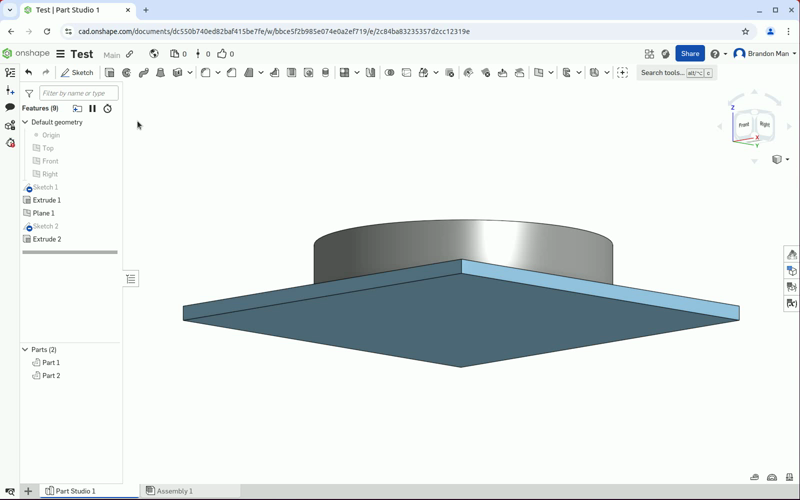
key(down, 3)
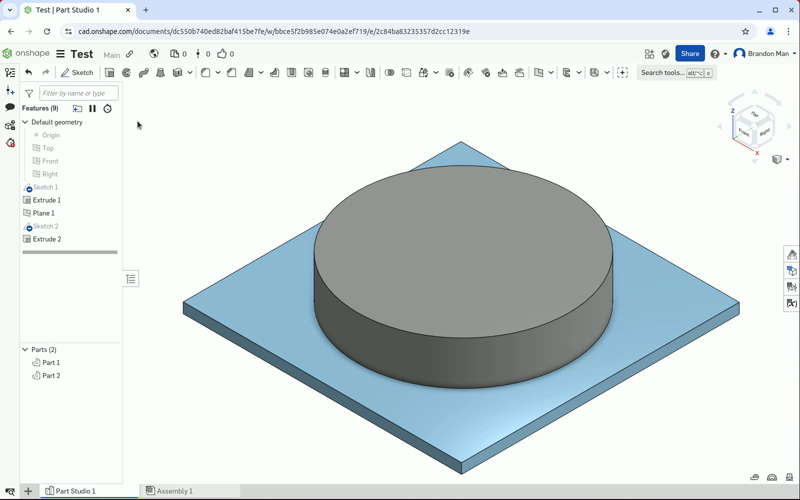
mouse_move(73, 189)
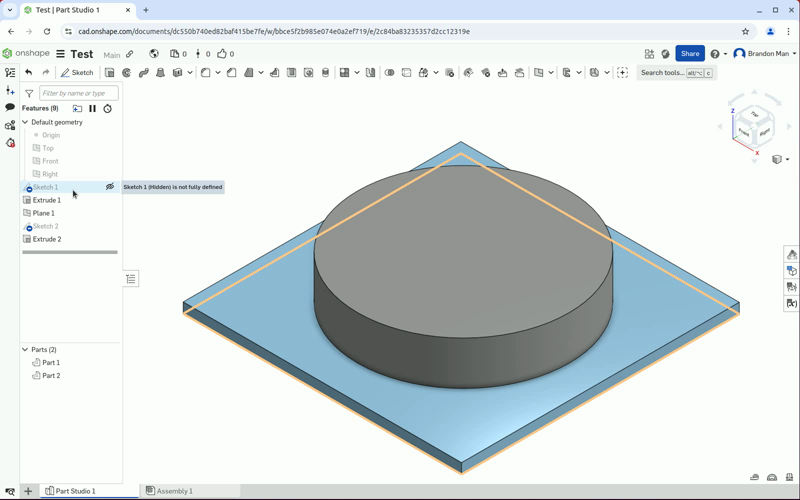
click(73, 189)